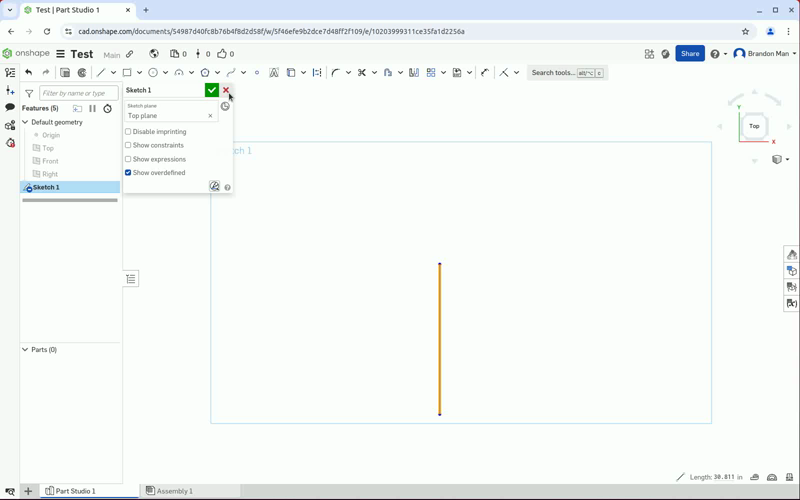
key(shift+h)
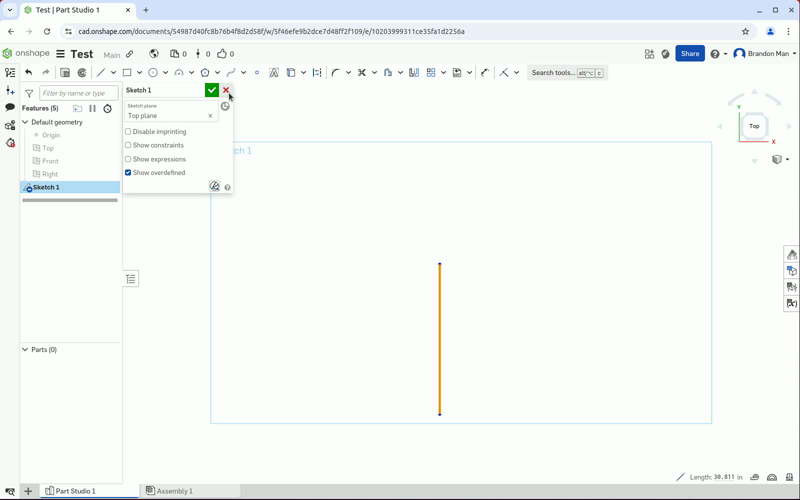
key(shift+s)
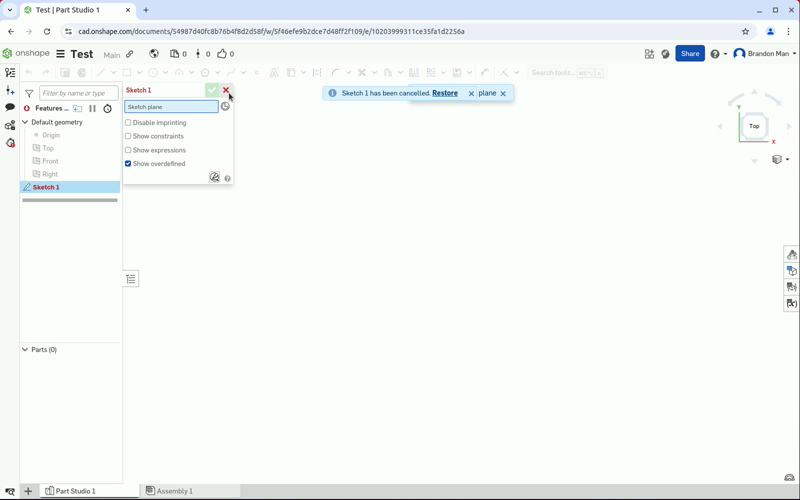
mouse_move(73, 150)
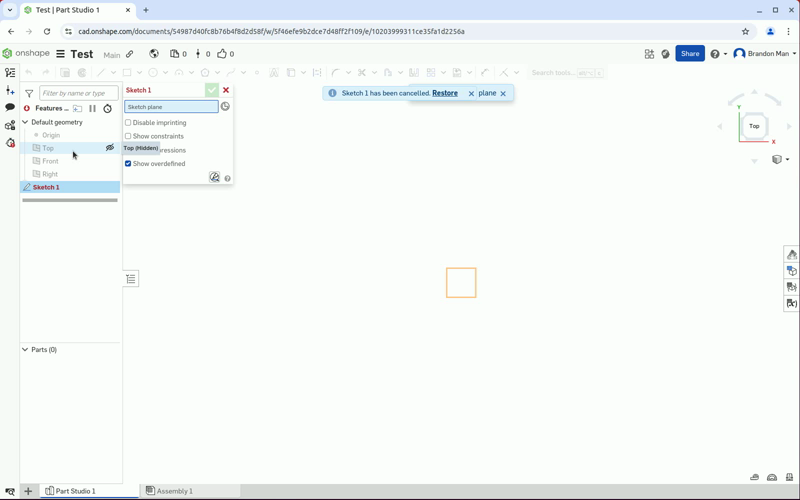
click(73, 150)
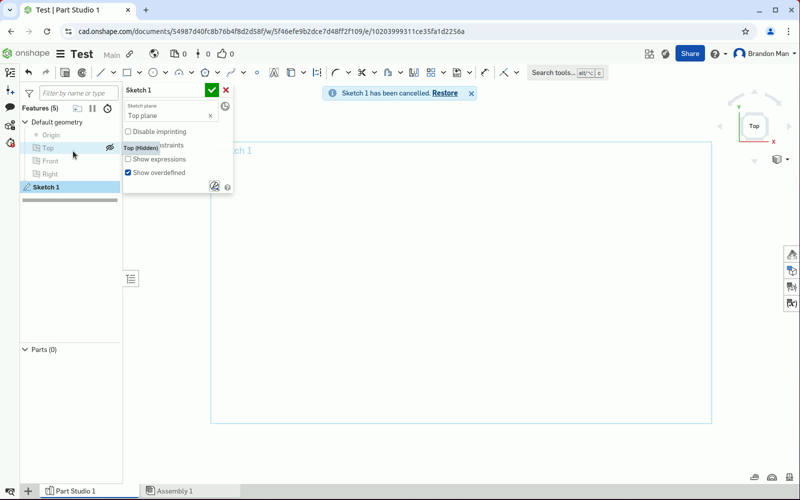
mouse_move(73, 352)
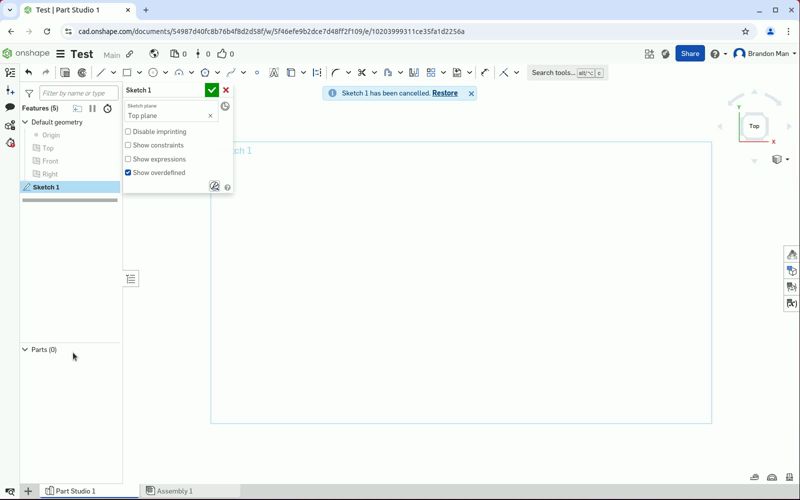
key(y)
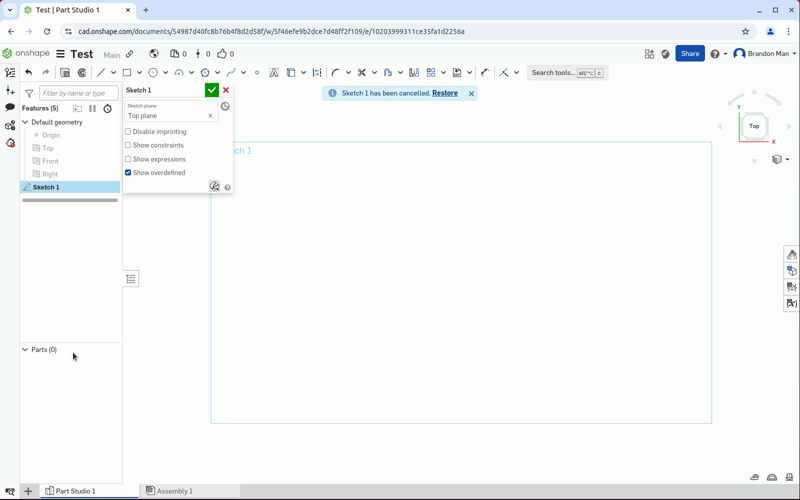
key(c)
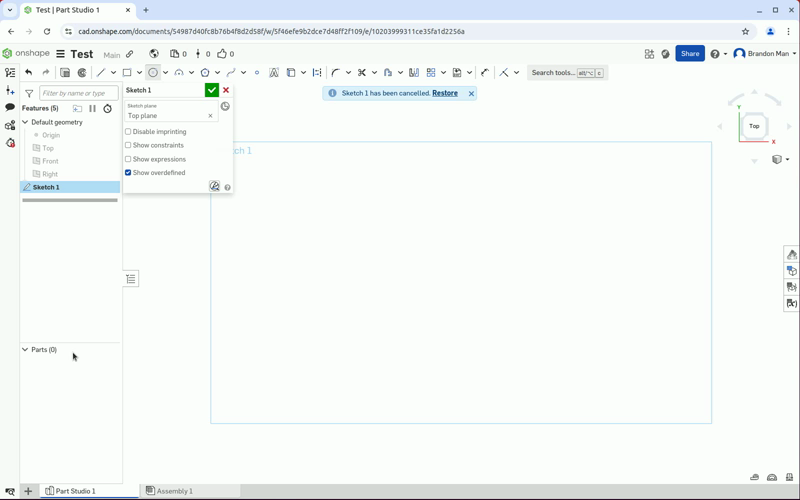
key_down(shift)
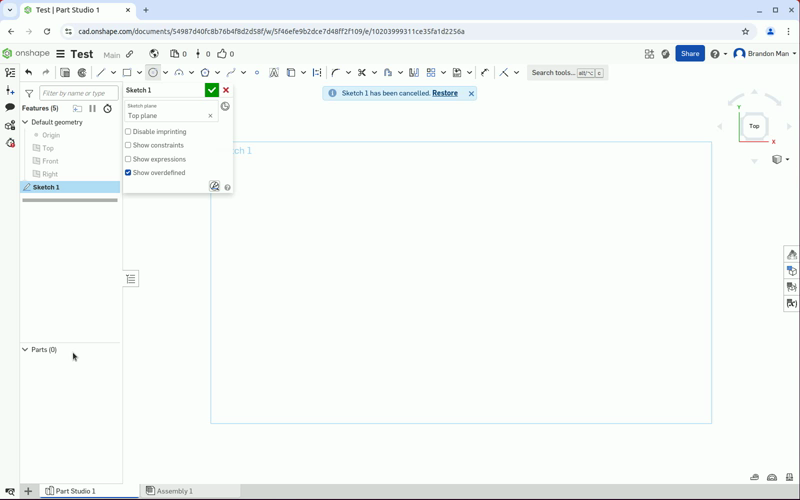
mouse_move(460, 282)
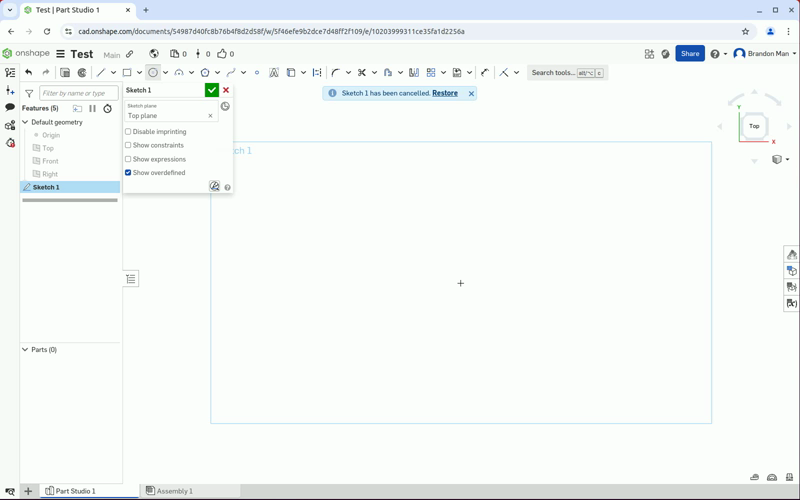
click(460, 282)
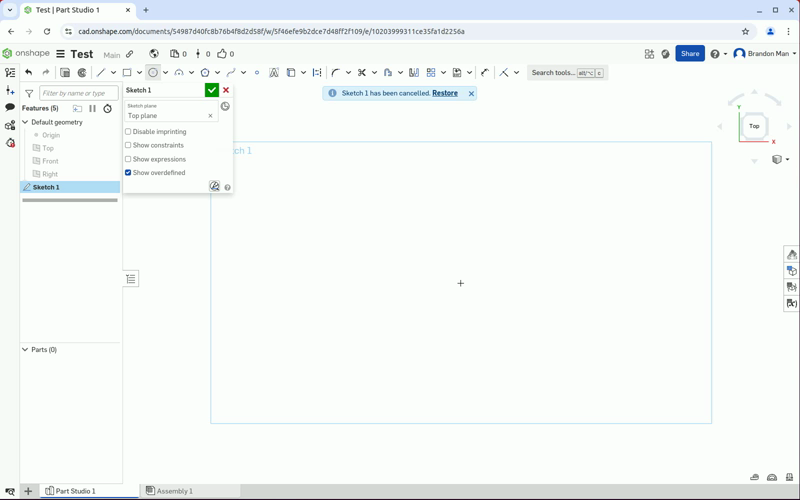
key_up(shift)
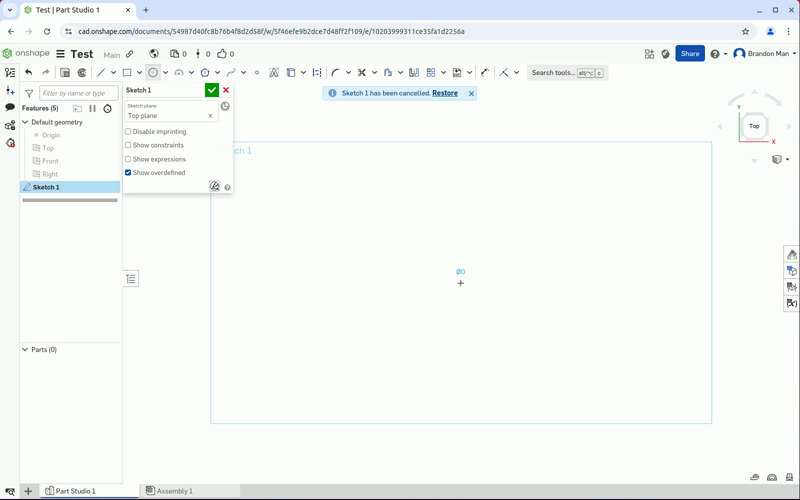
mouse_move(521, 282)
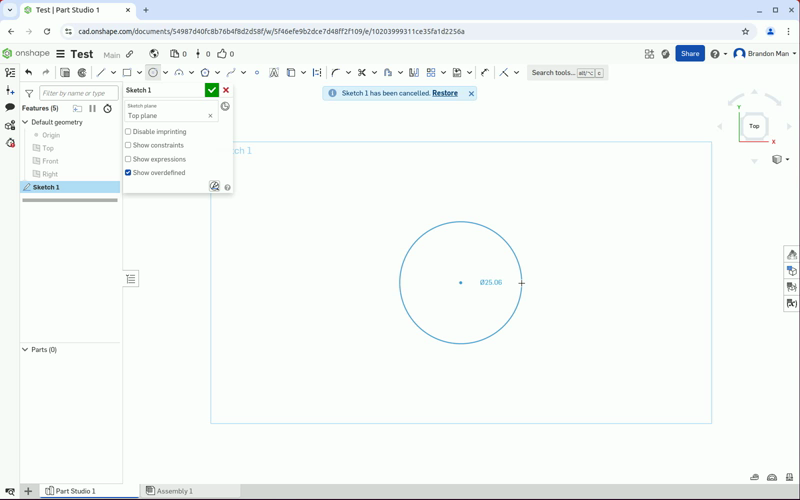
click(521, 282)
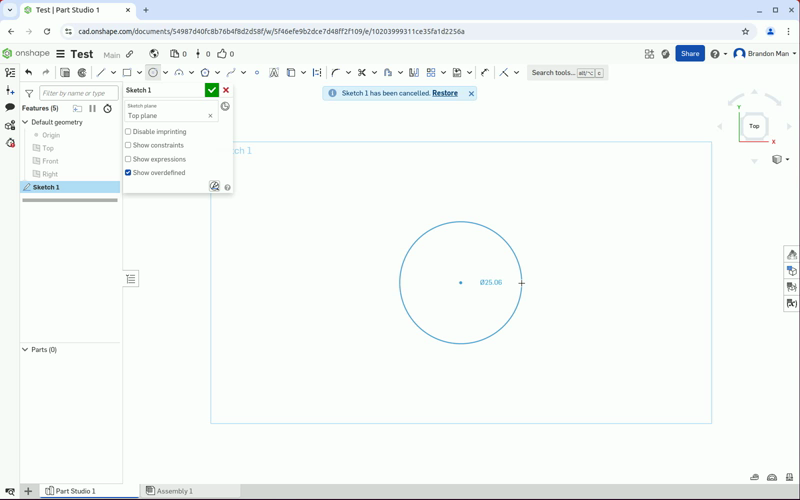
key(esc)
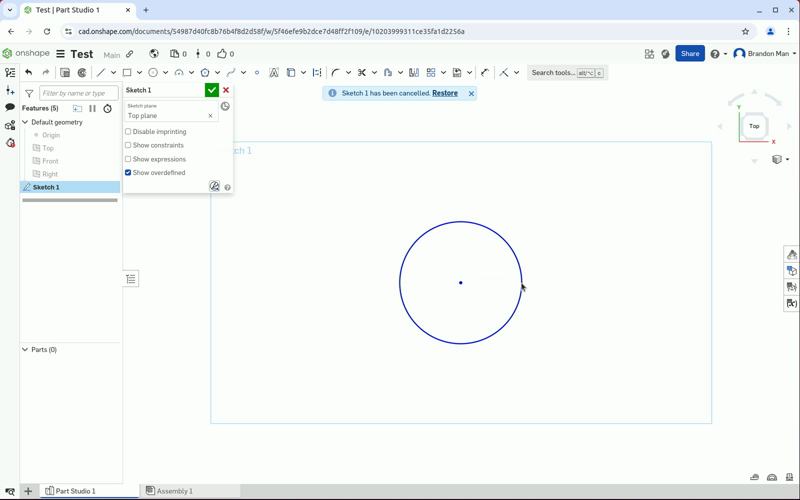
mouse_move(493, 252)
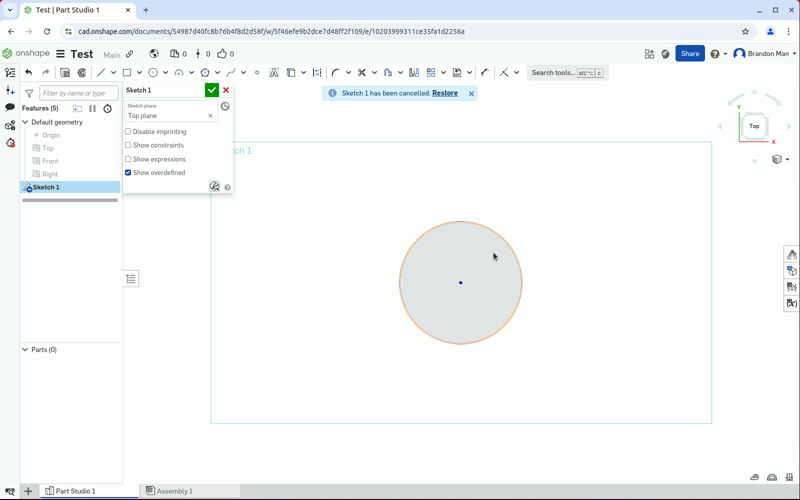
click(493, 252)
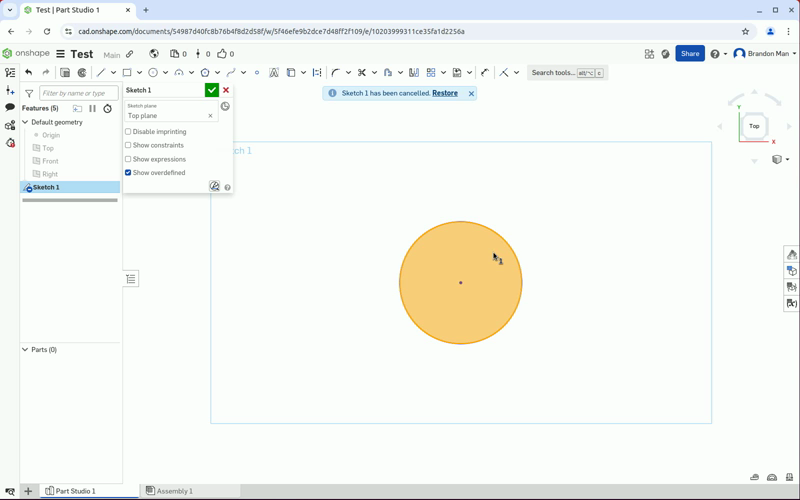
mouse_move(73, 352)
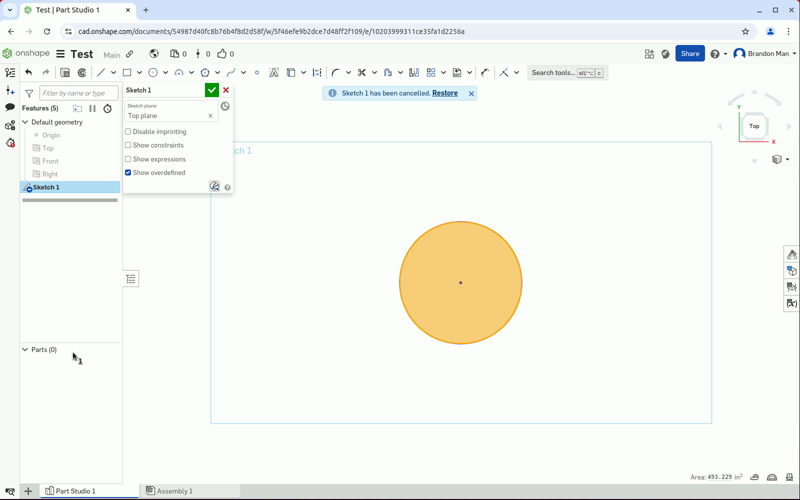
key(shift+y)
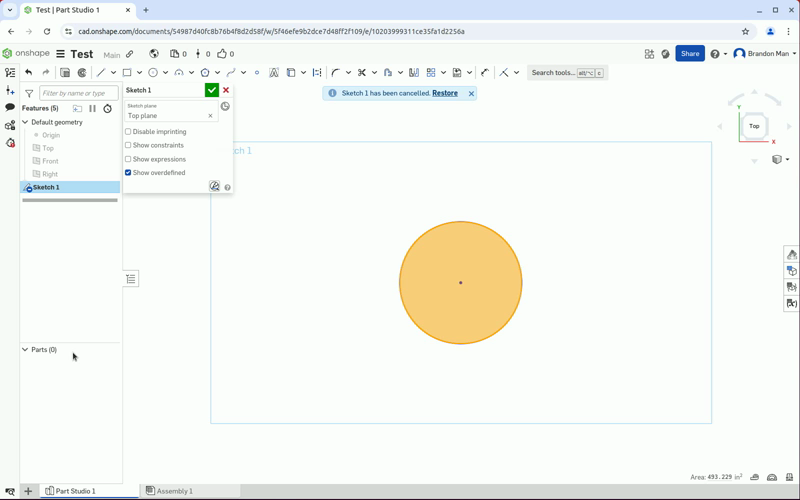
key(shift+e)
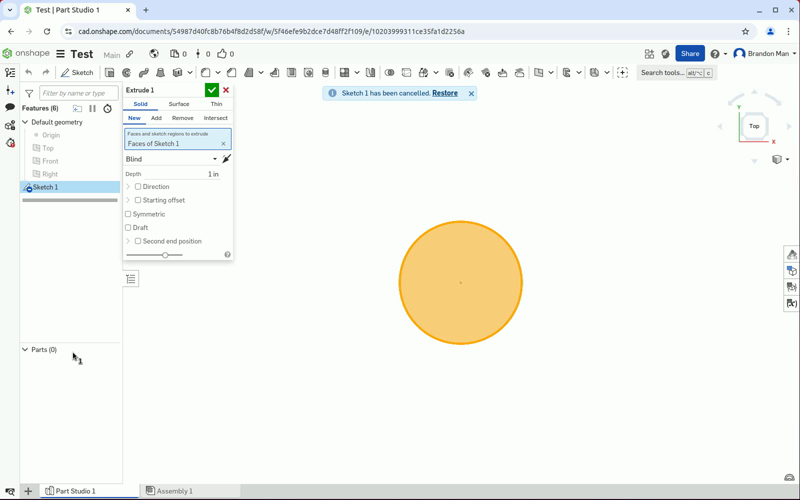
mouse_move(143, 106)
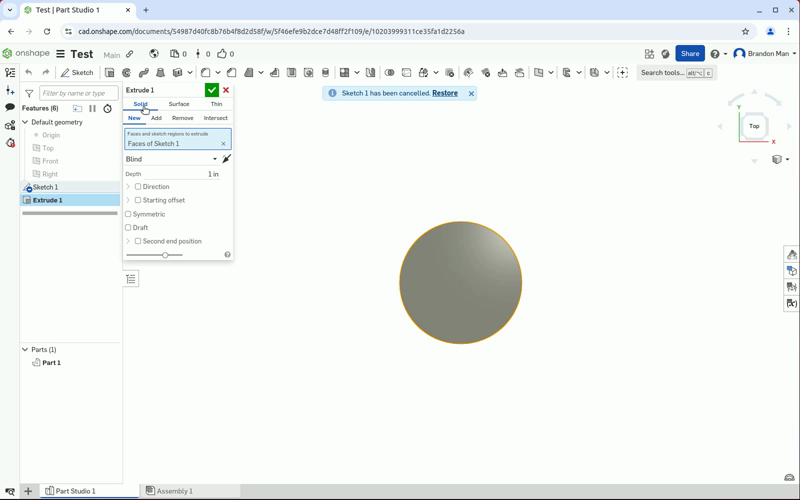
click(143, 106)
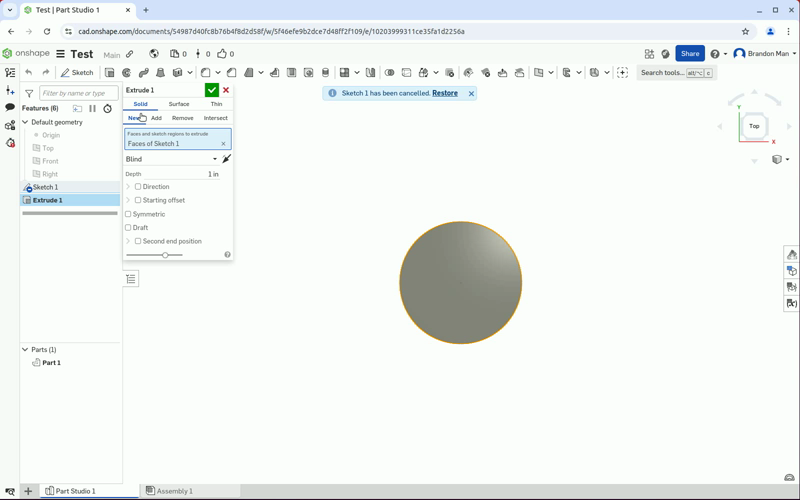
mouse_move(137, 120)
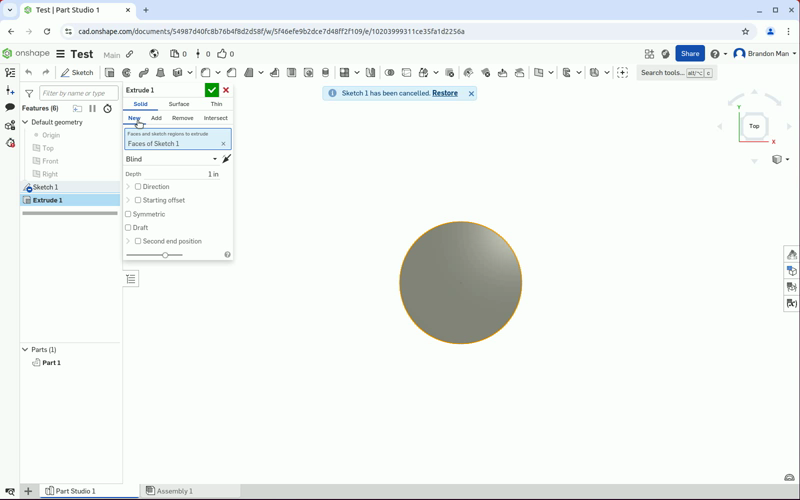
click(137, 120)
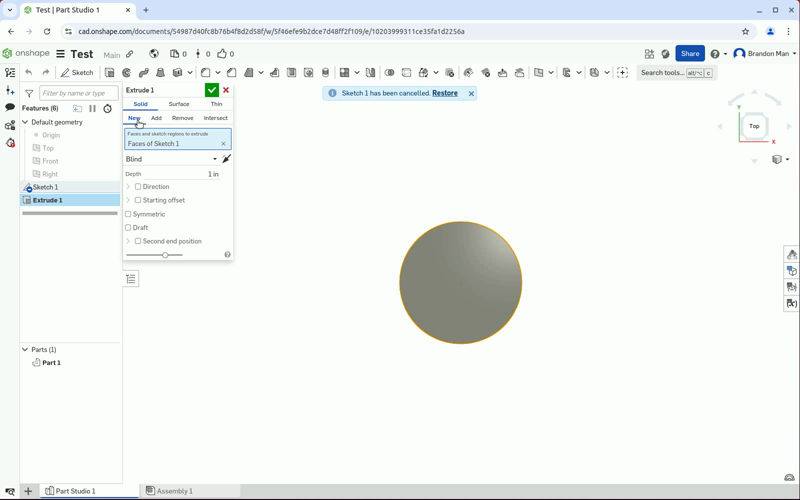
key(tab, 4)
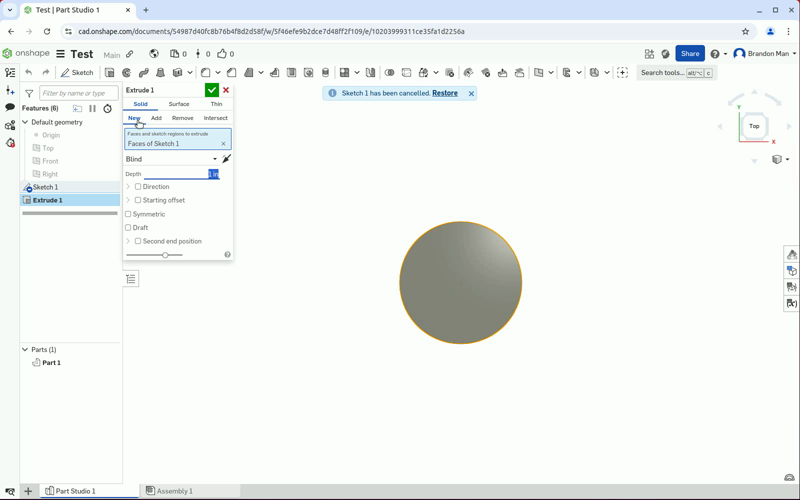
text(3.851)
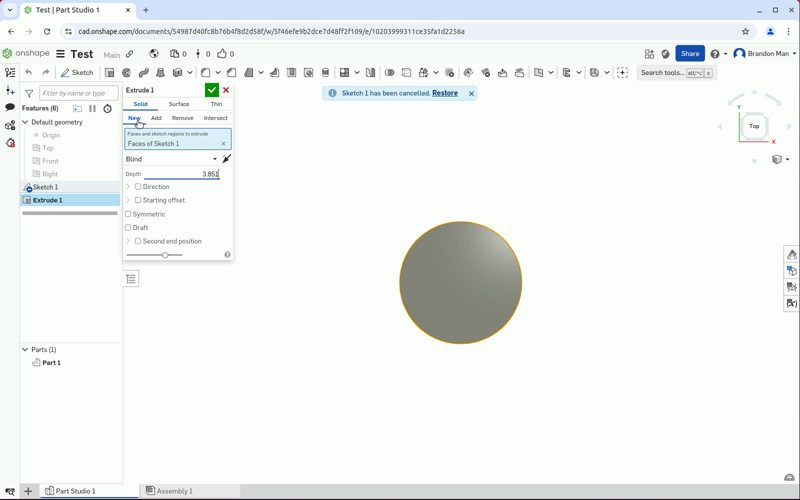
key(enter)
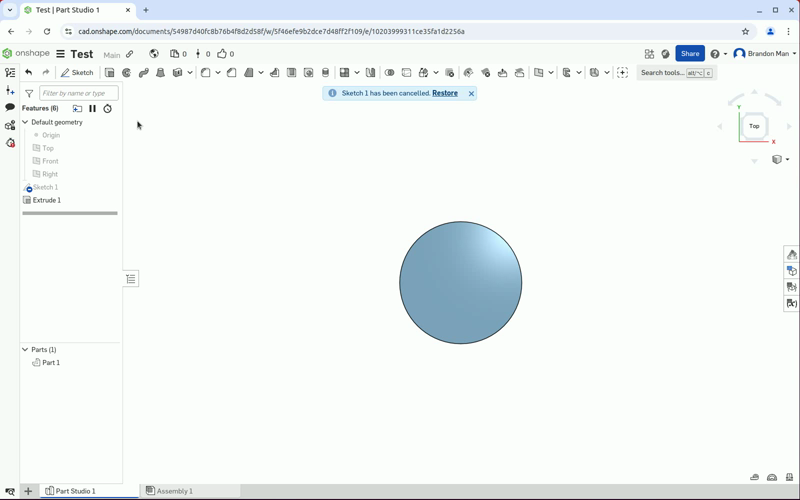
key(shift+h)
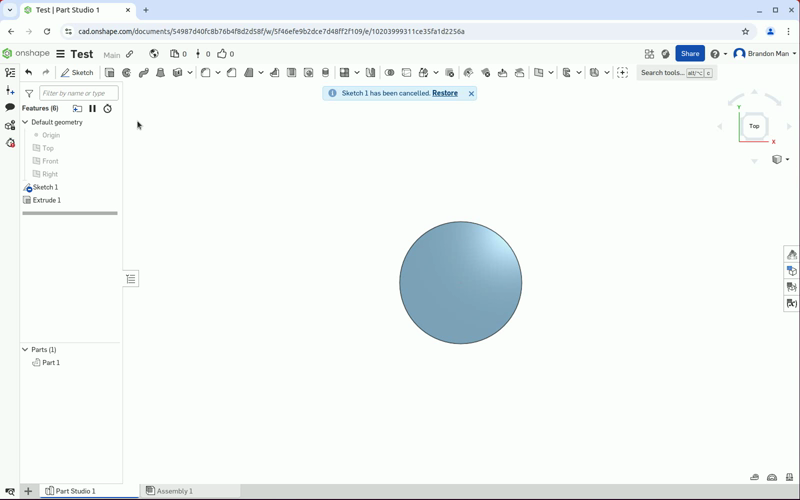
key(shift+h)
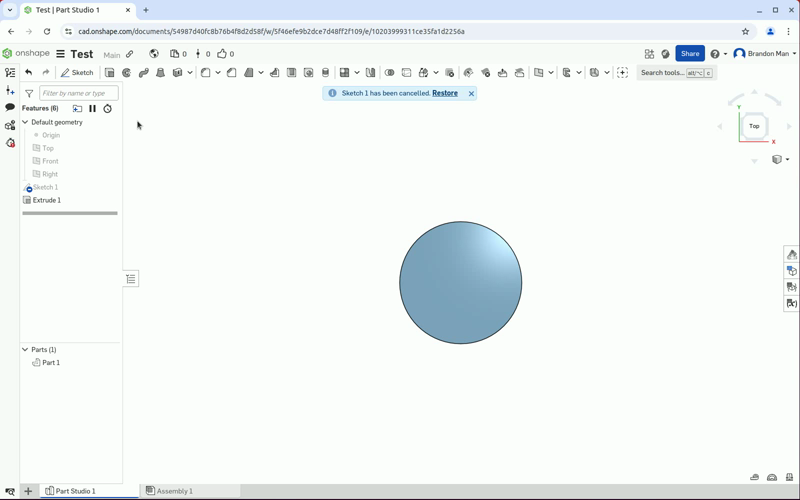
mouse_move(73, 189)
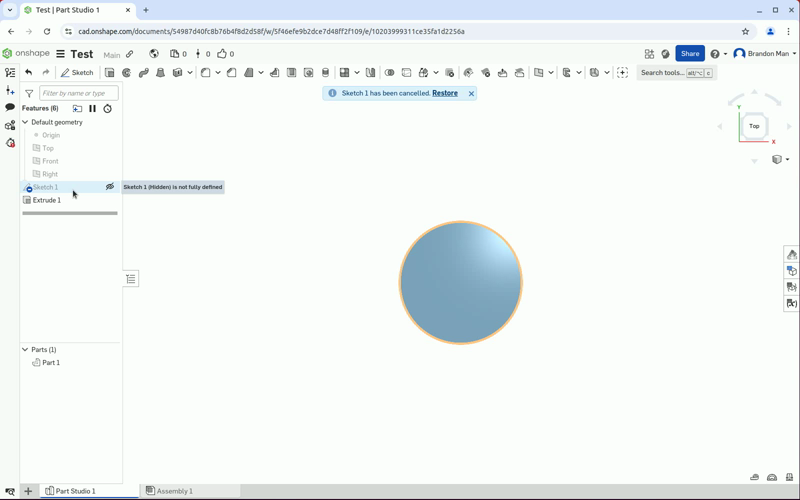
click(73, 189)
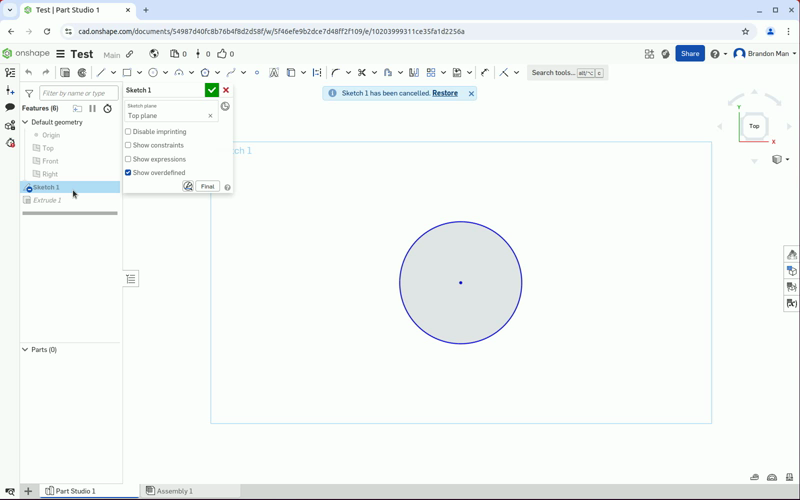
mouse_move(229, 92)
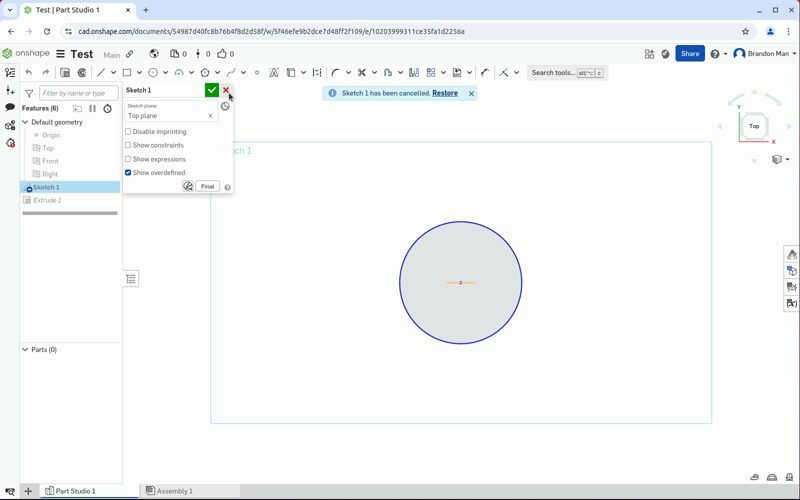
click(229, 92)
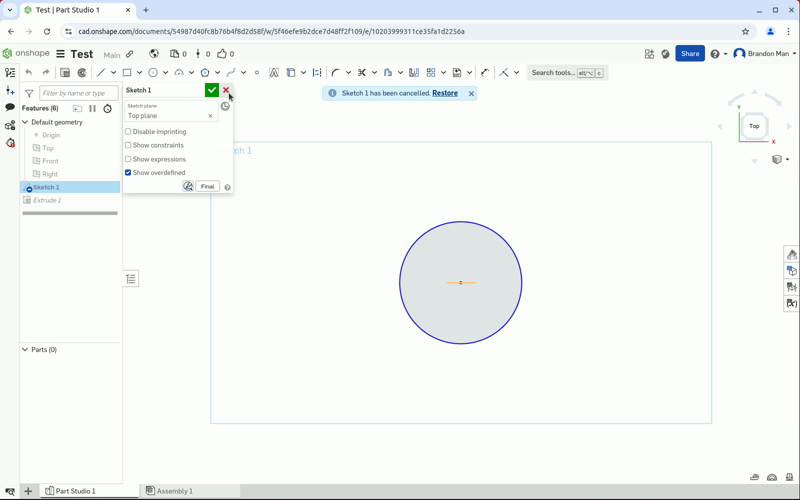
key(shift+s)
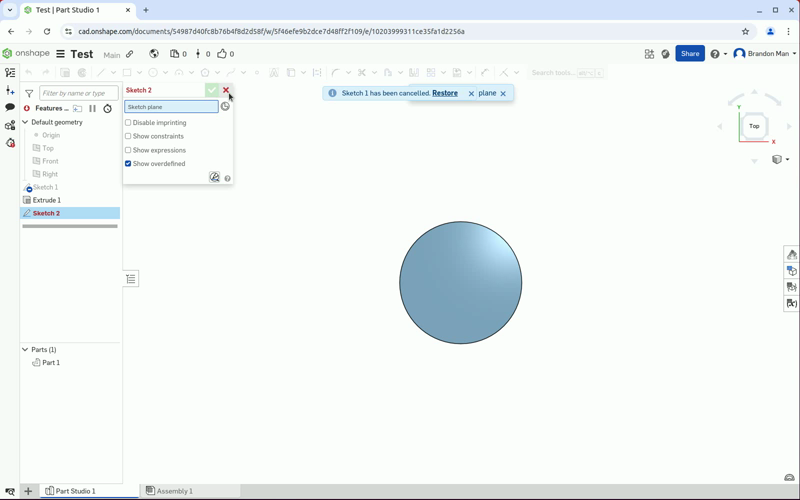
mouse_move(73, 150)
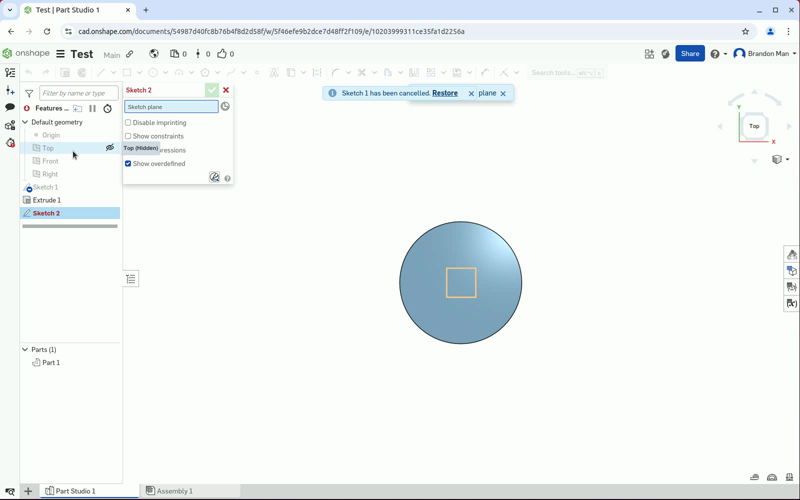
click(73, 150)
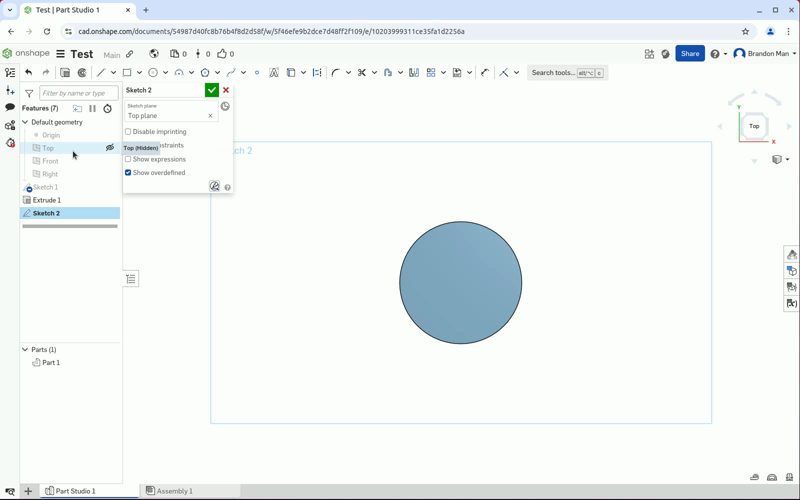
mouse_move(73, 352)
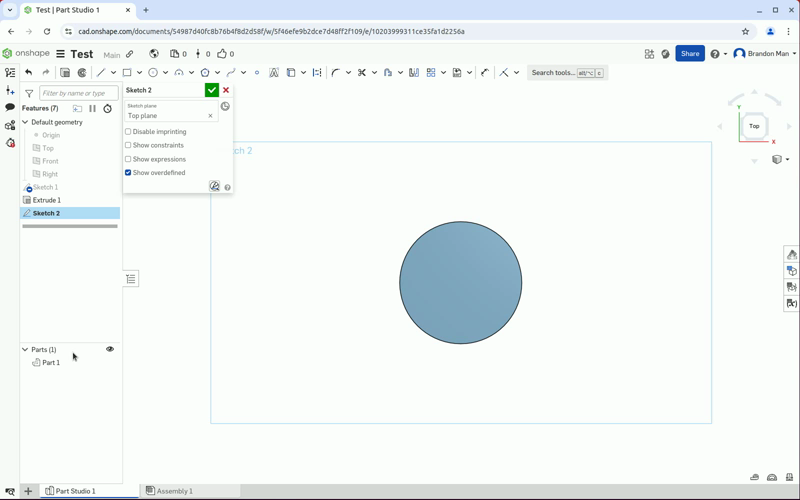
key(y)
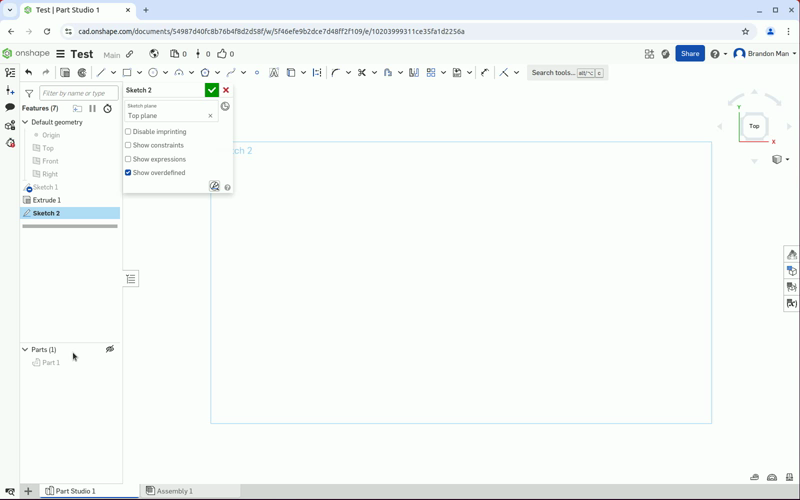
key(c)
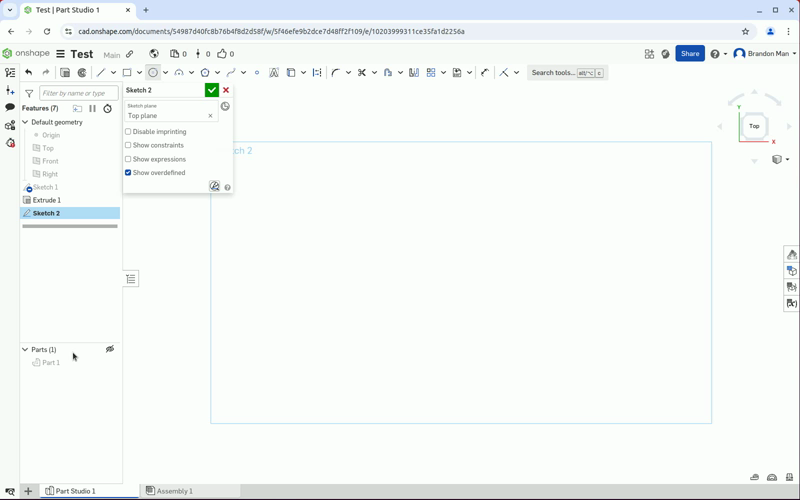
key_down(shift)
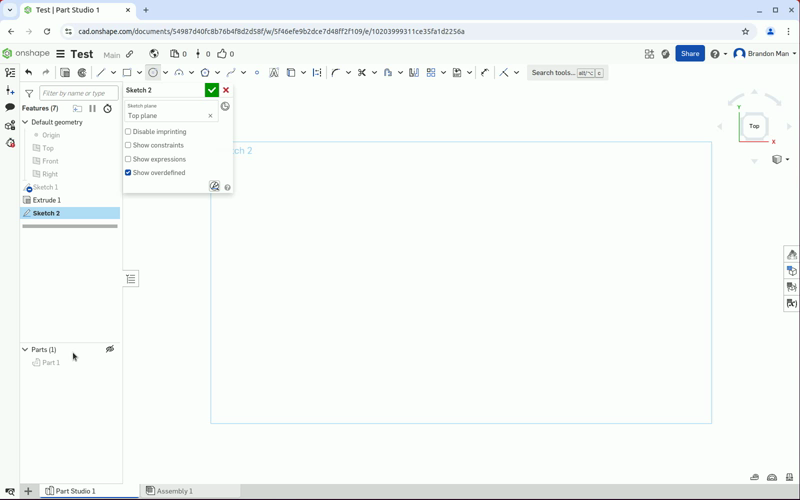
mouse_move(461, 282)
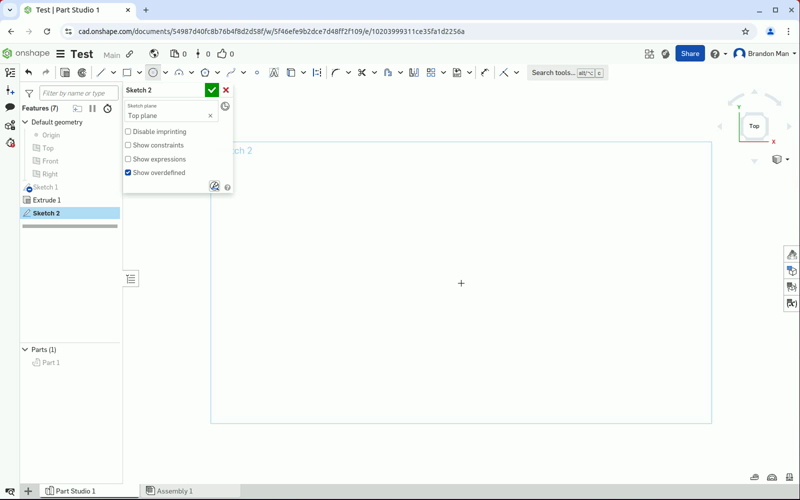
click(461, 282)
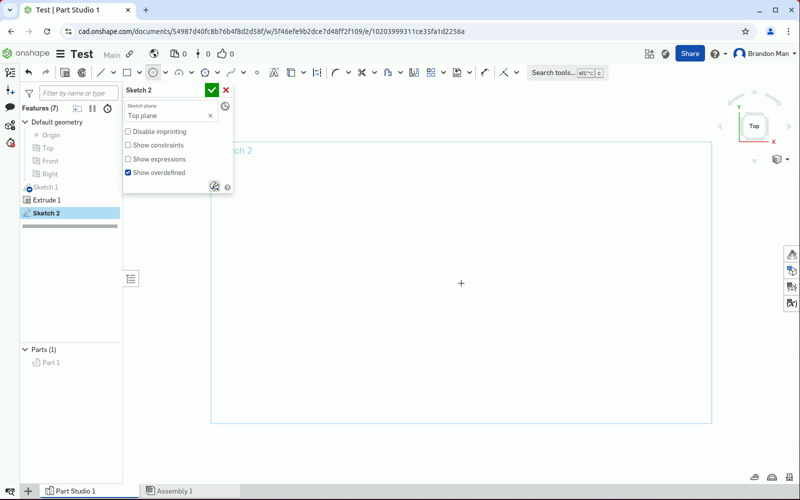
key_up(shift)
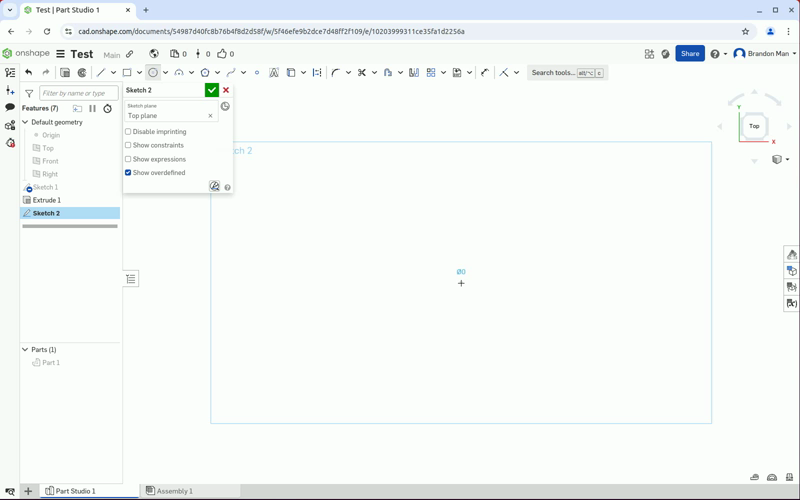
mouse_move(574, 282)
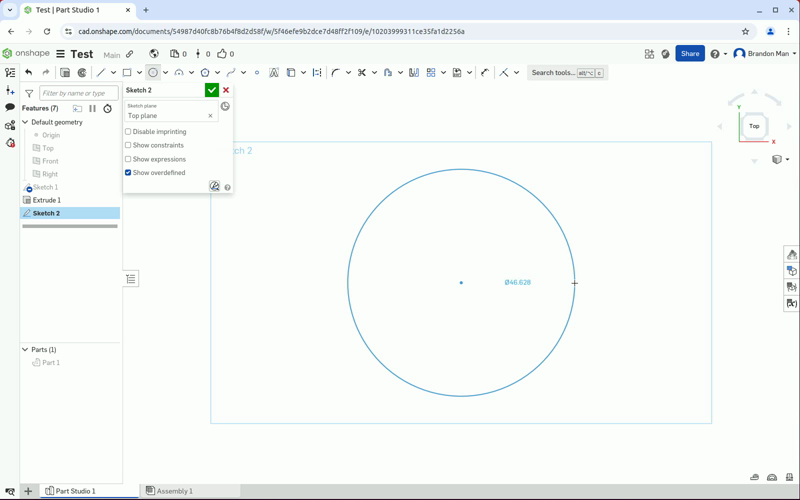
click(574, 282)
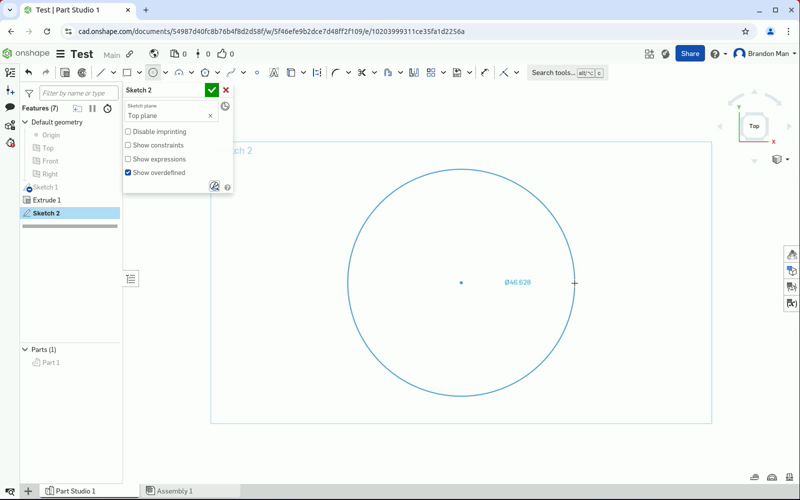
key(esc)
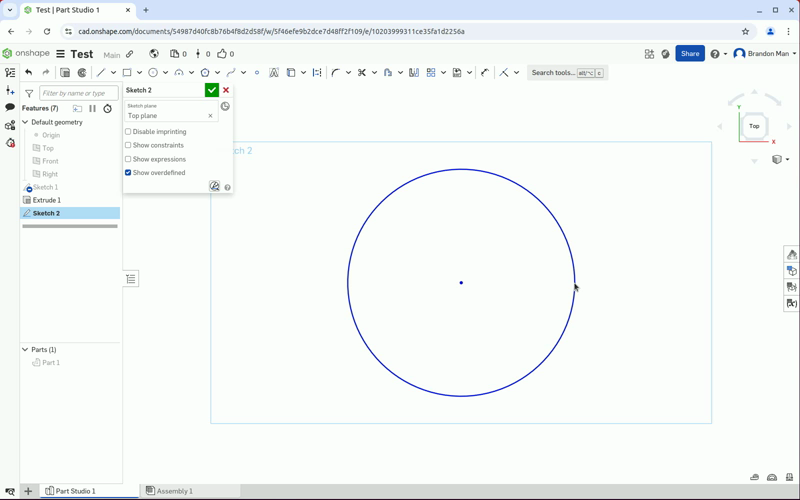
mouse_move(443, 230)
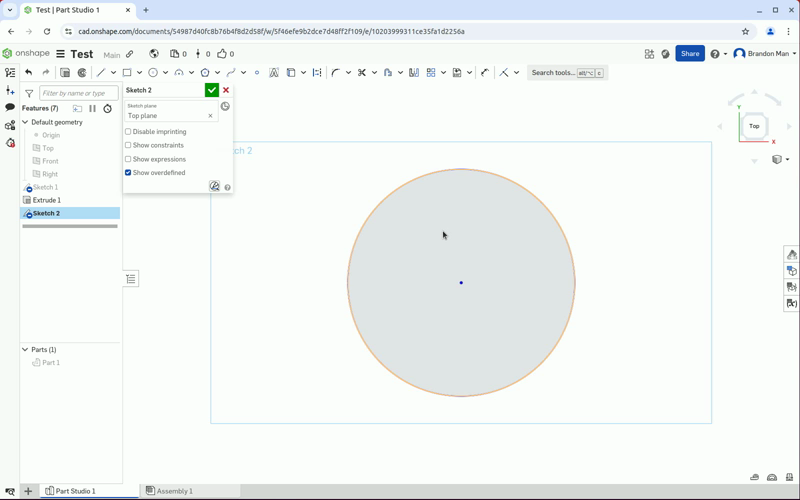
click(443, 230)
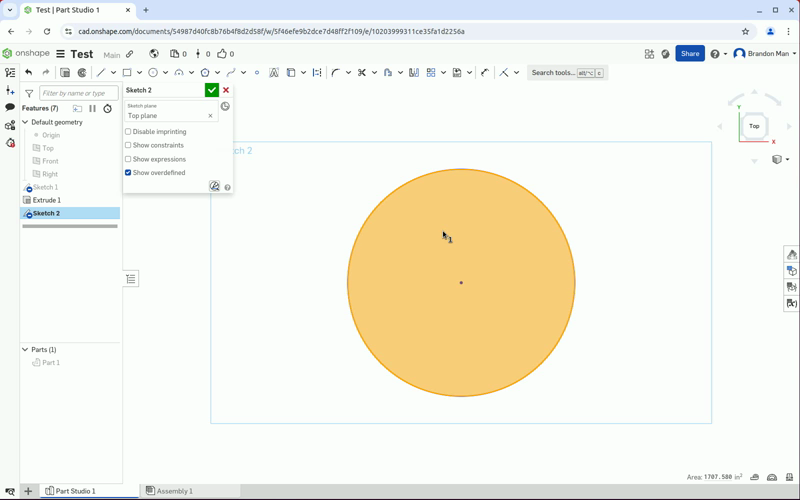
mouse_move(73, 352)
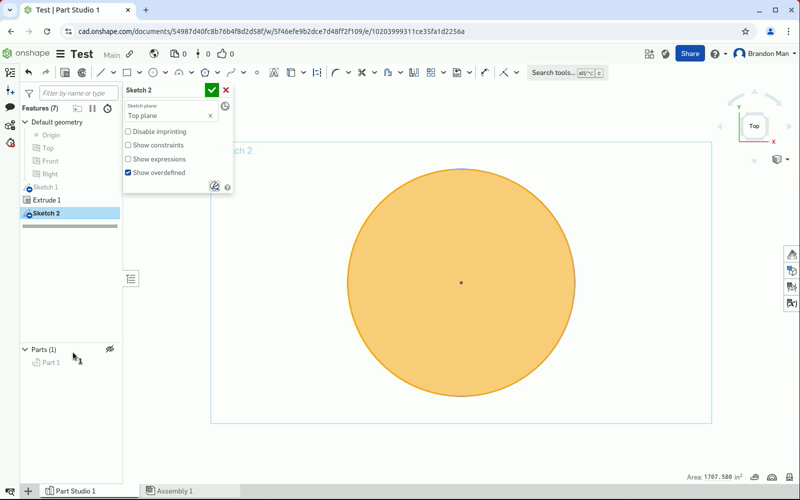
key(shift+y)
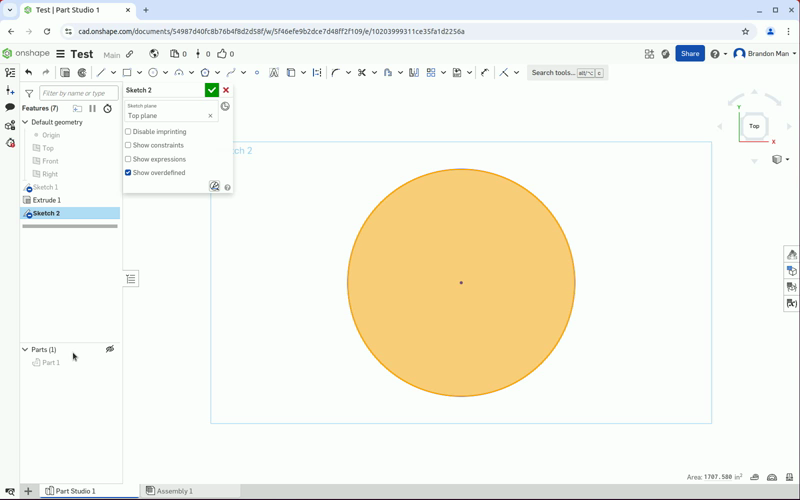
key(shift+e)
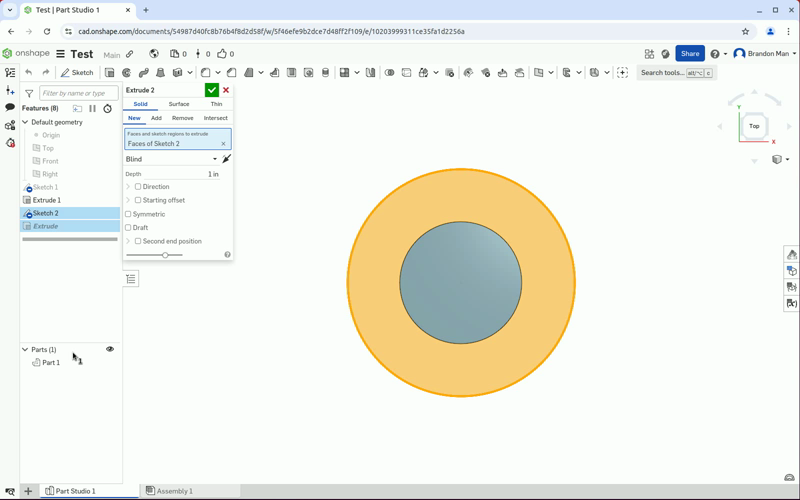
mouse_move(143, 106)
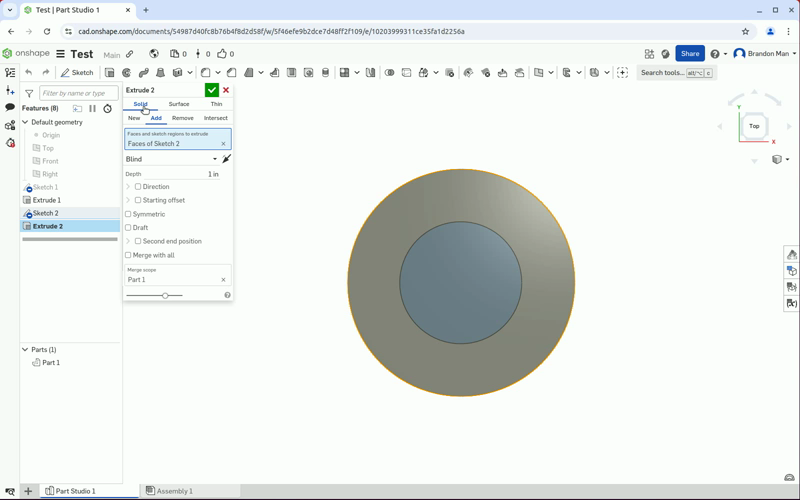
click(143, 106)
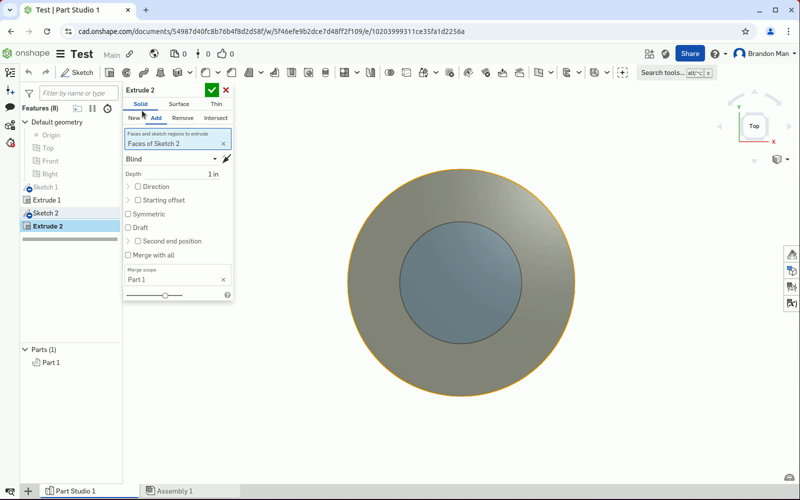
mouse_move(137, 120)
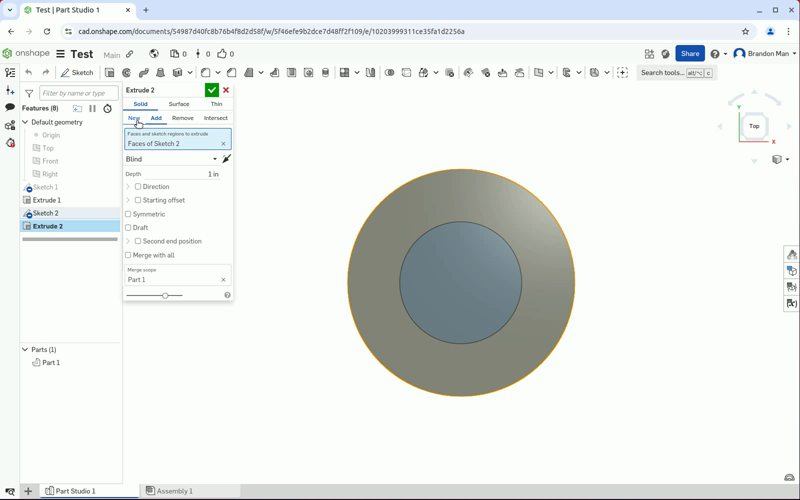
click(137, 120)
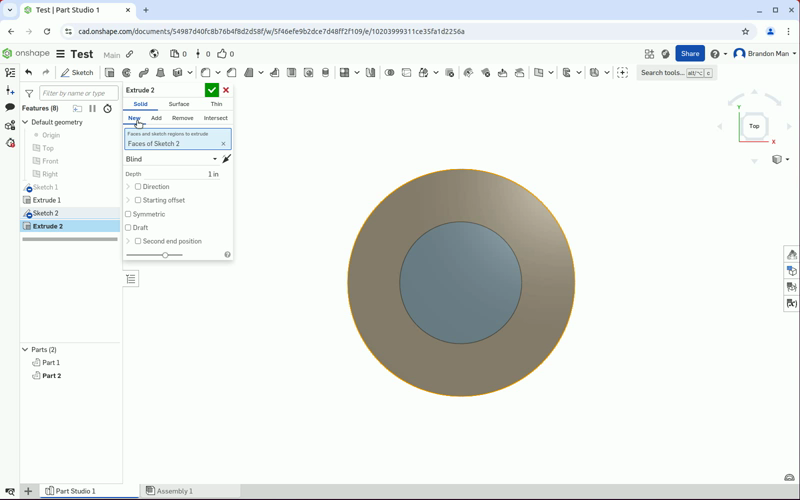
key(tab, 4)
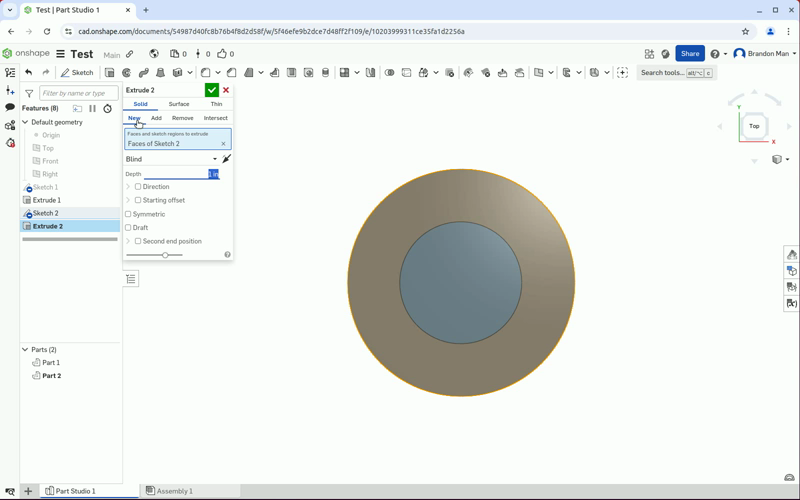
text(-1.926)
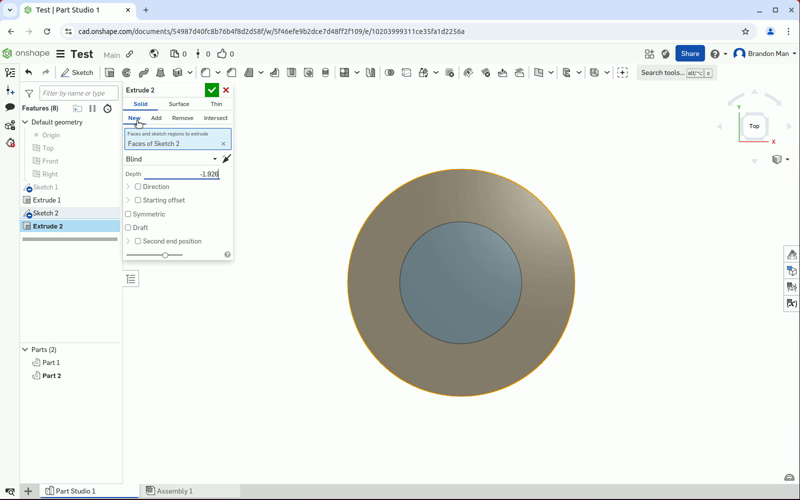
key(enter)
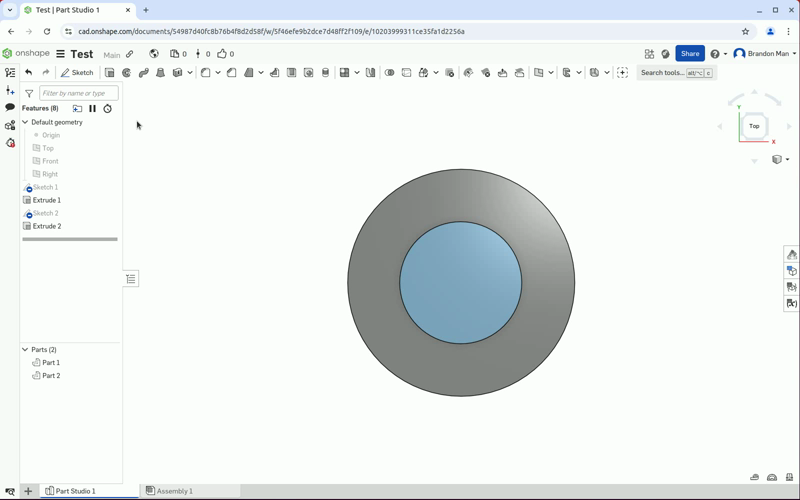
key(shift+h)
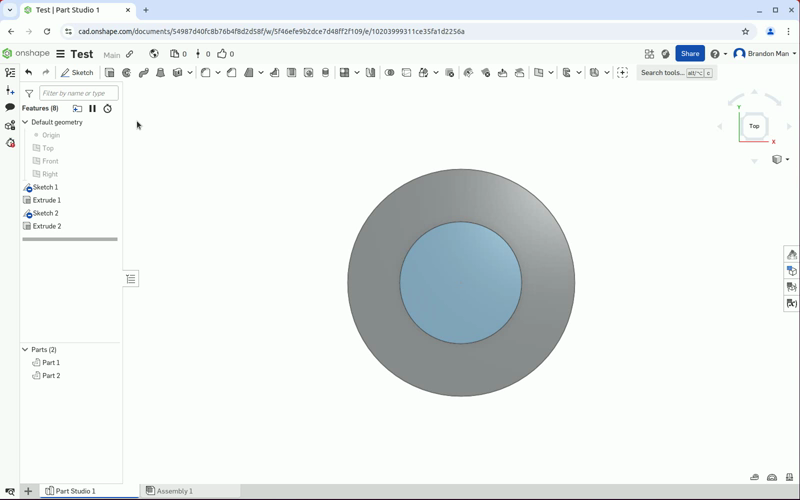
key(shift+h)
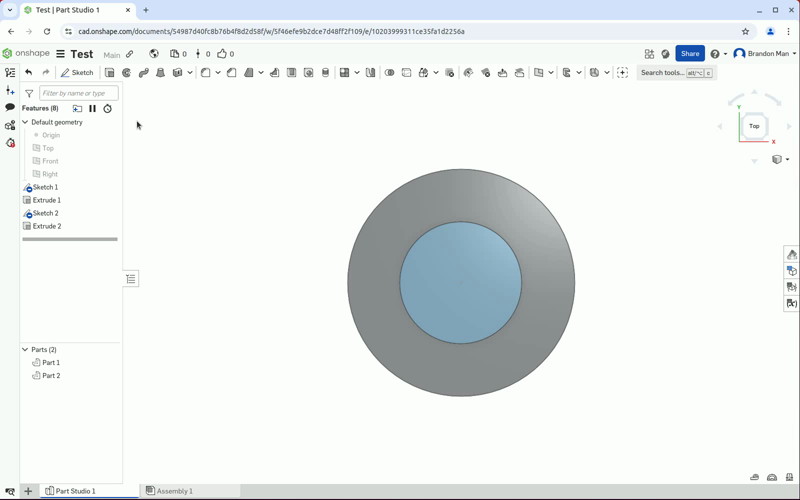
key(shift+7)
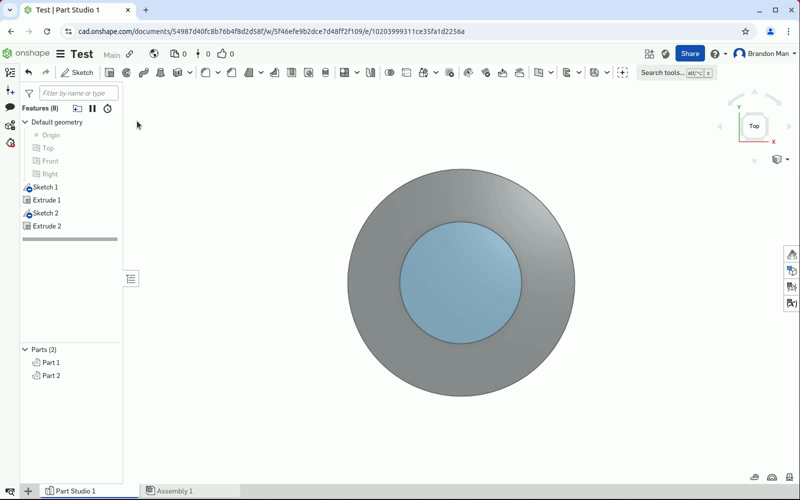
key(up, 3)
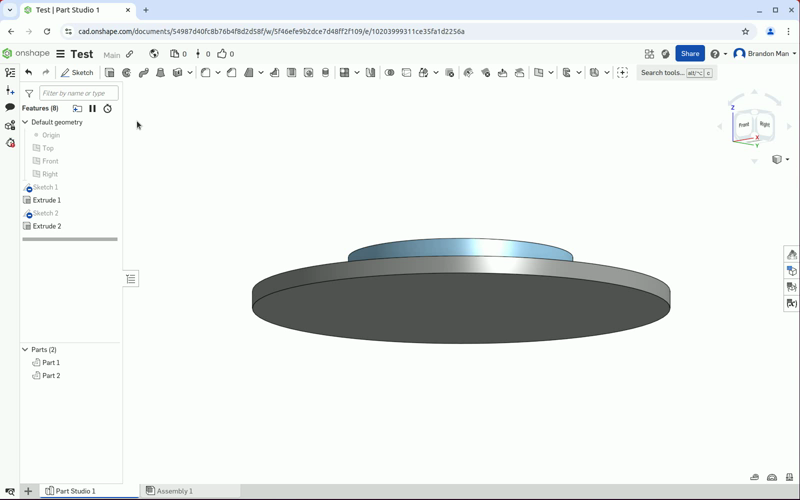
key(left, 3)
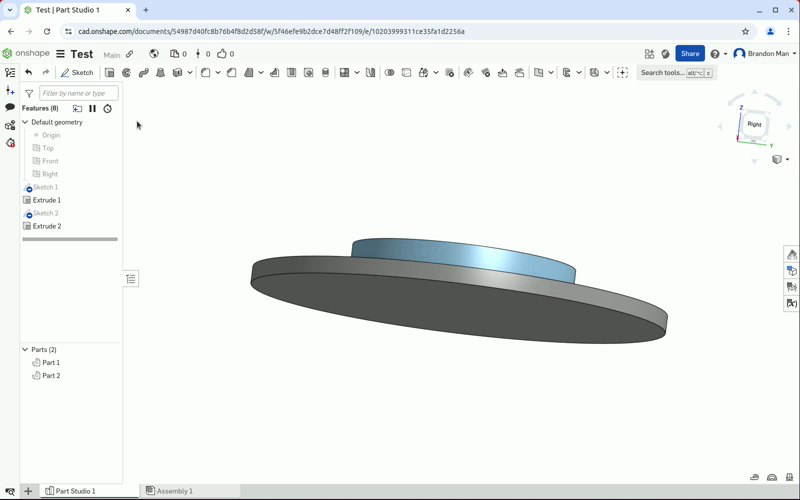
key(right, 3)
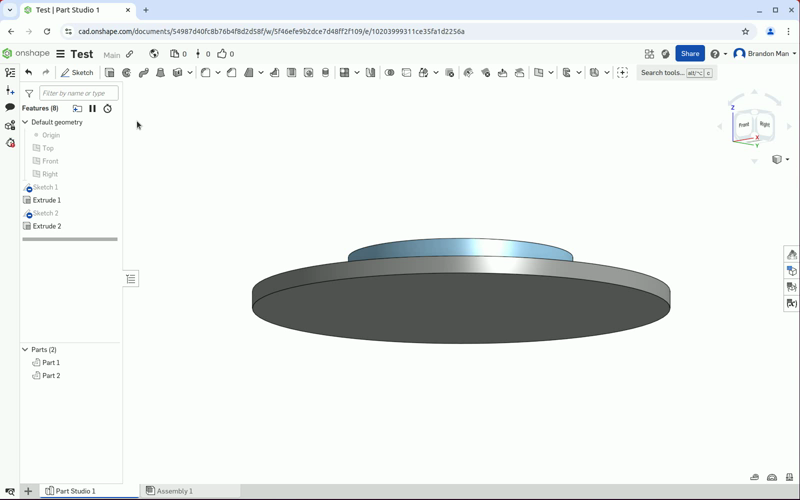
key(down, 3)
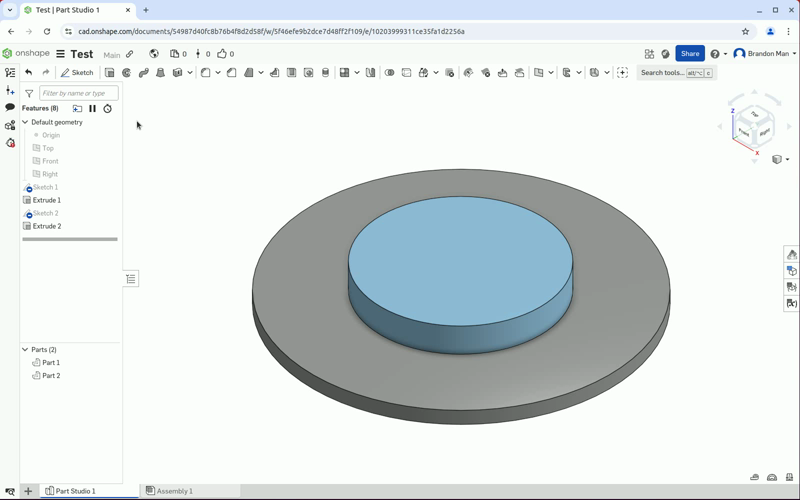
mouse_move(73, 189)
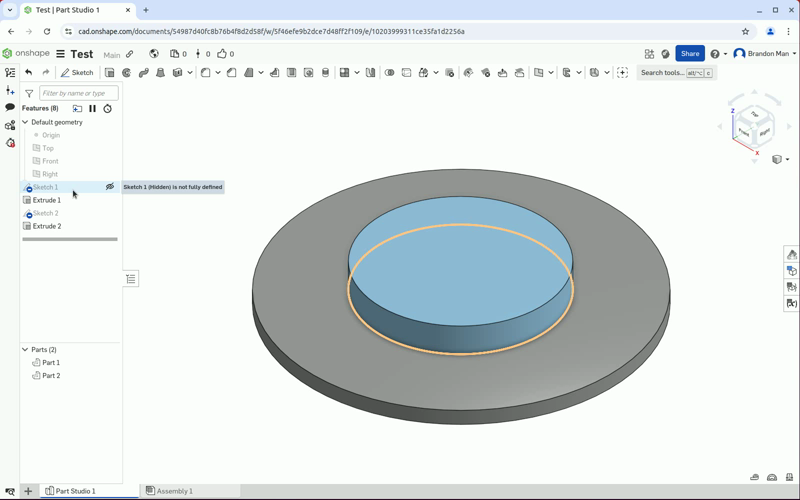
click(73, 189)